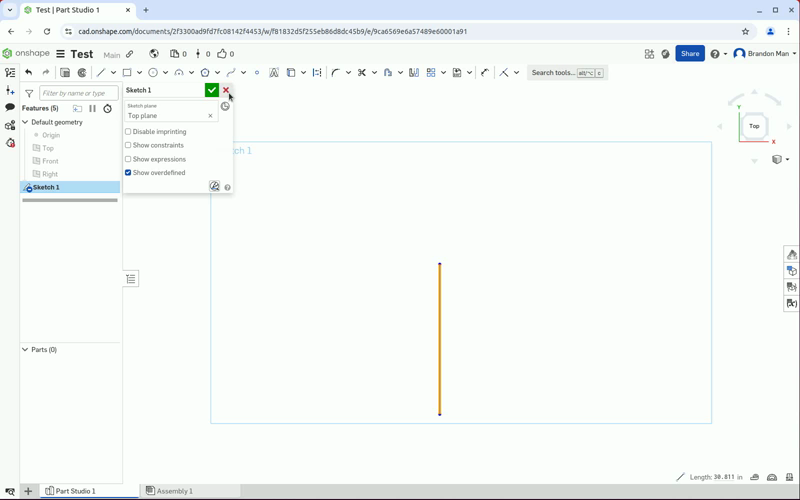
key(shift+h)
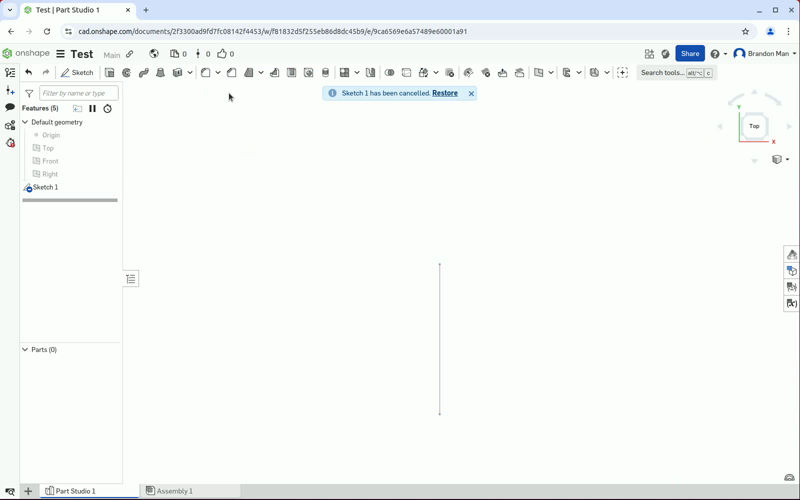
key(shift+s)
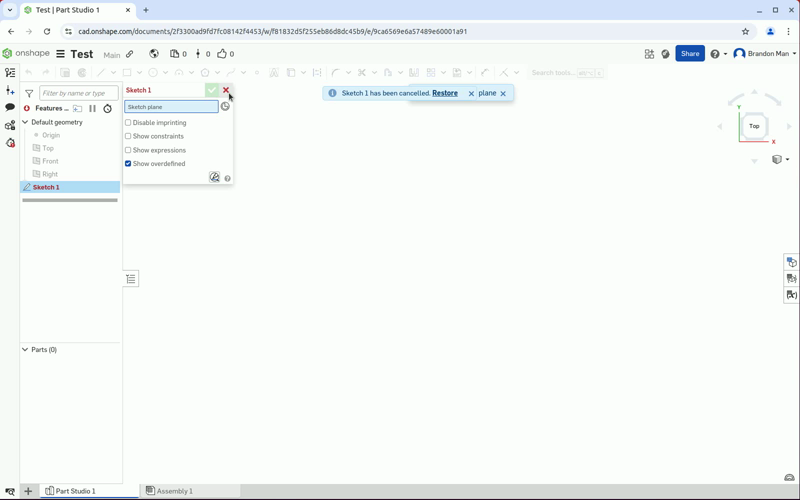
mouse_move(73, 150)
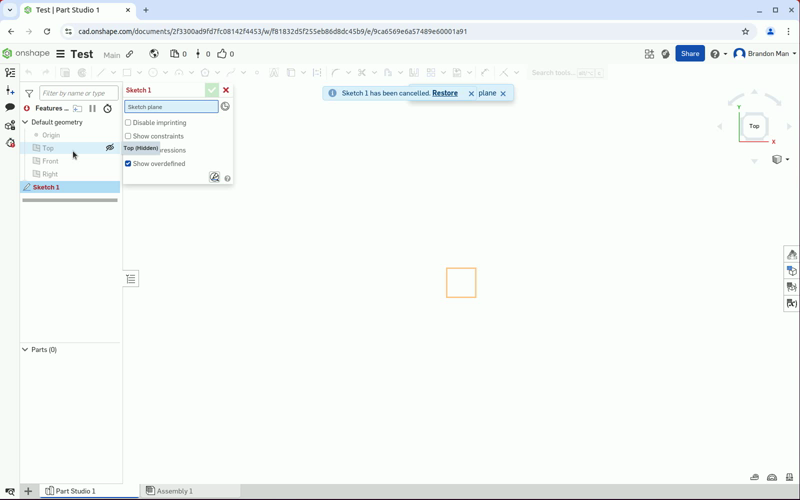
click(73, 150)
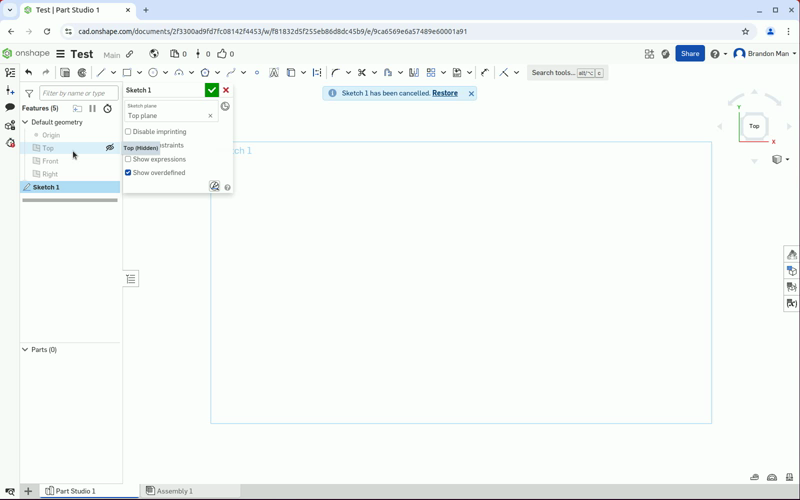
mouse_move(73, 352)
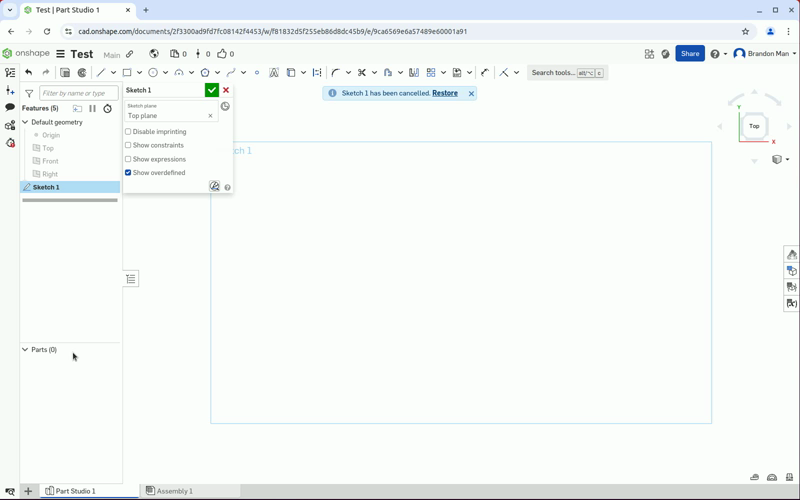
key(y)
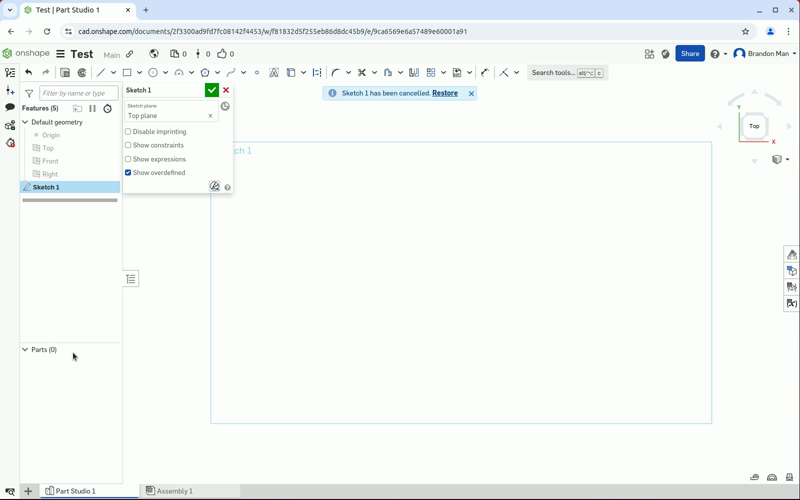
key(c)
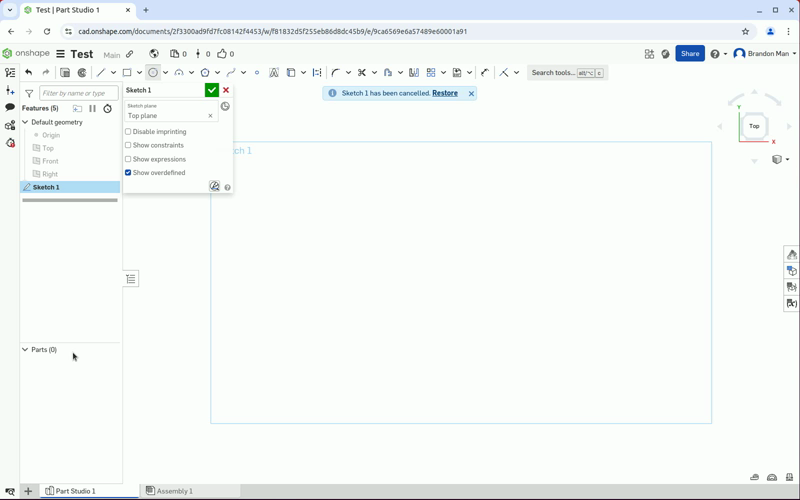
key_down(shift)
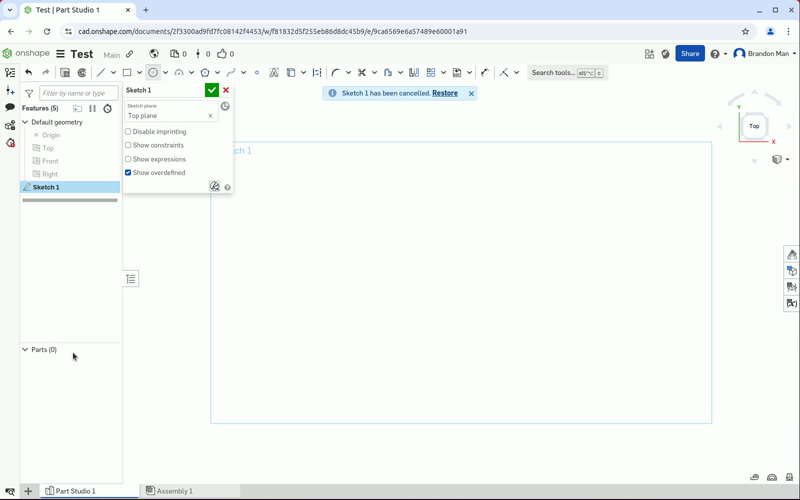
mouse_move(461, 282)
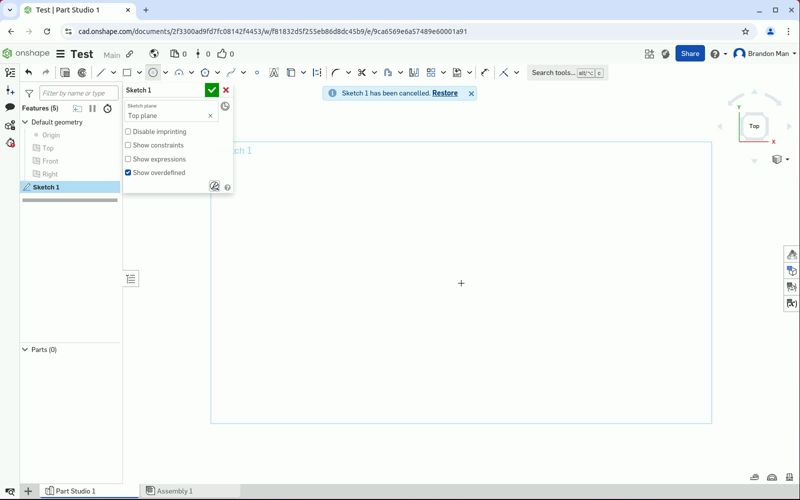
click(461, 282)
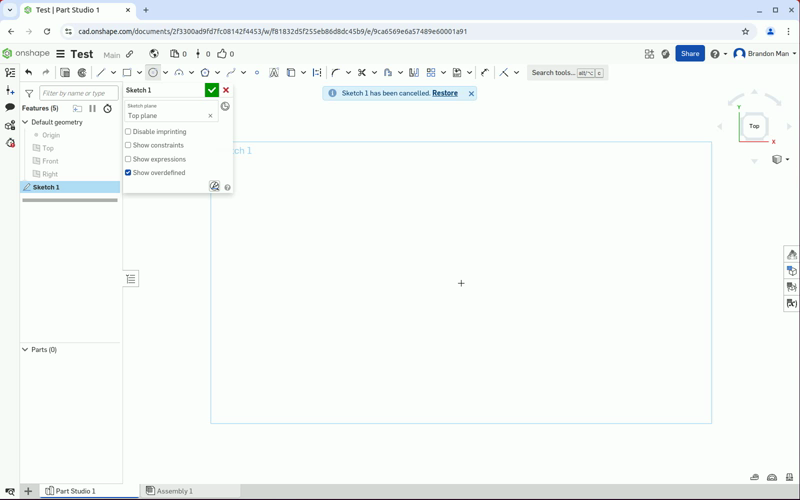
key_up(shift)
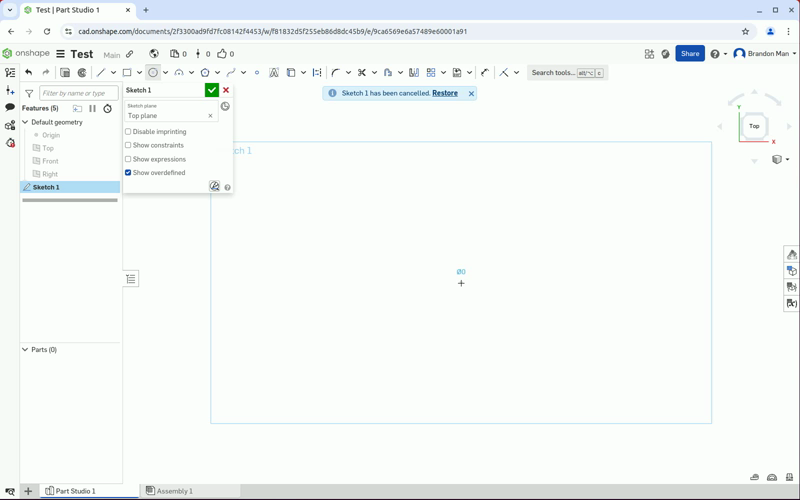
mouse_move(574, 282)
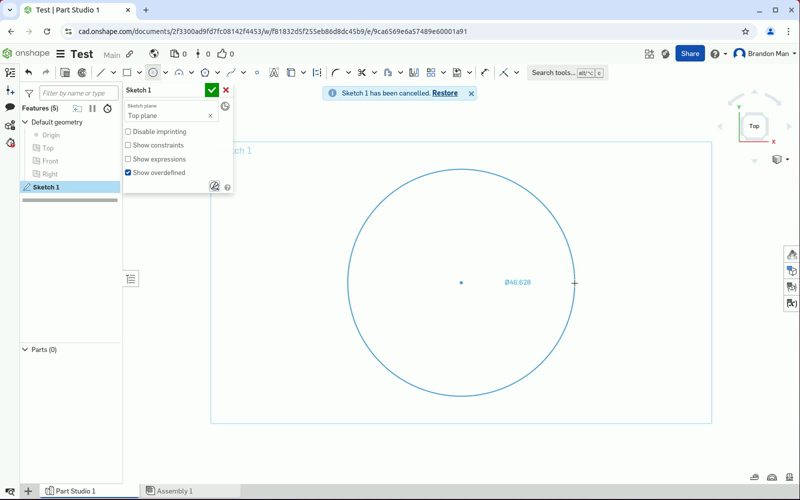
click(574, 282)
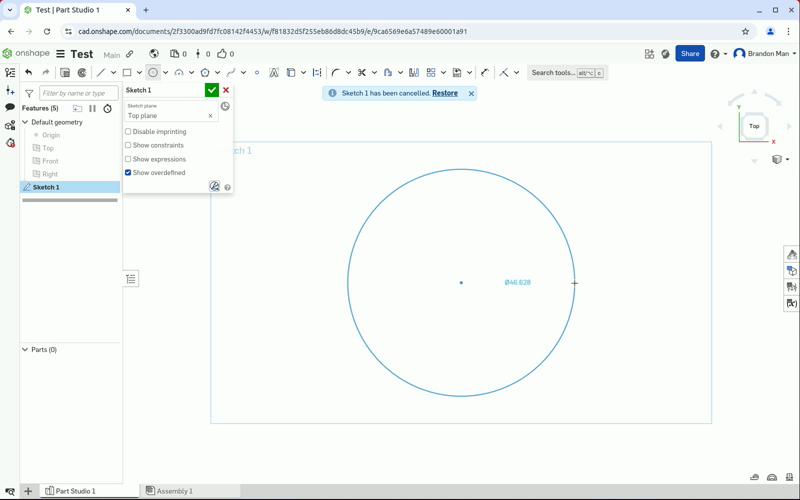
key(esc)
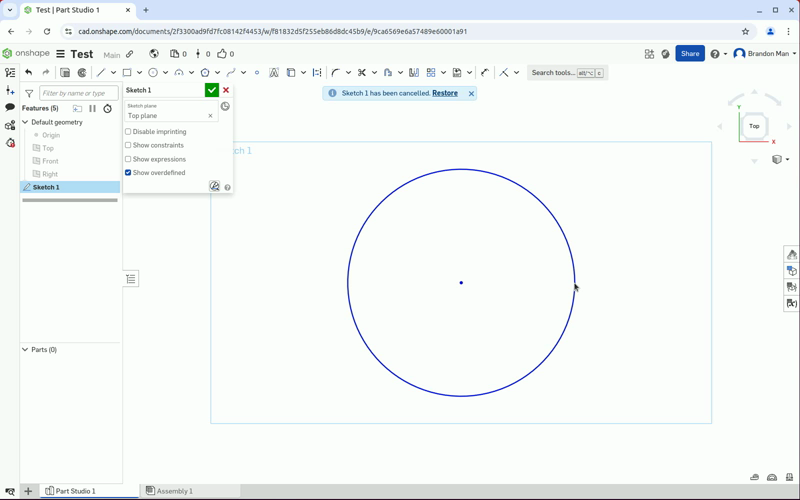
key(c)
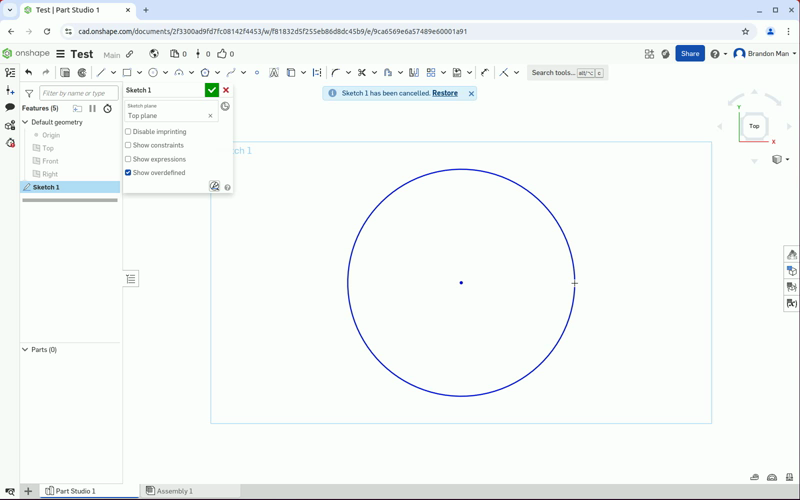
key_down(shift)
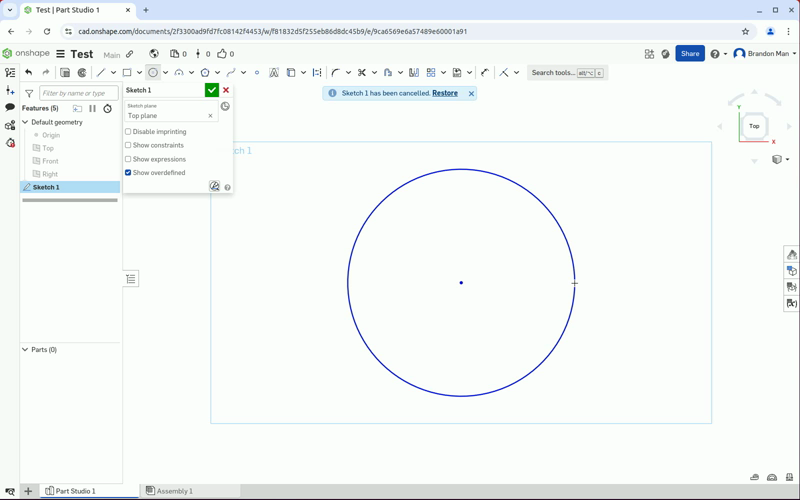
mouse_move(461, 282)
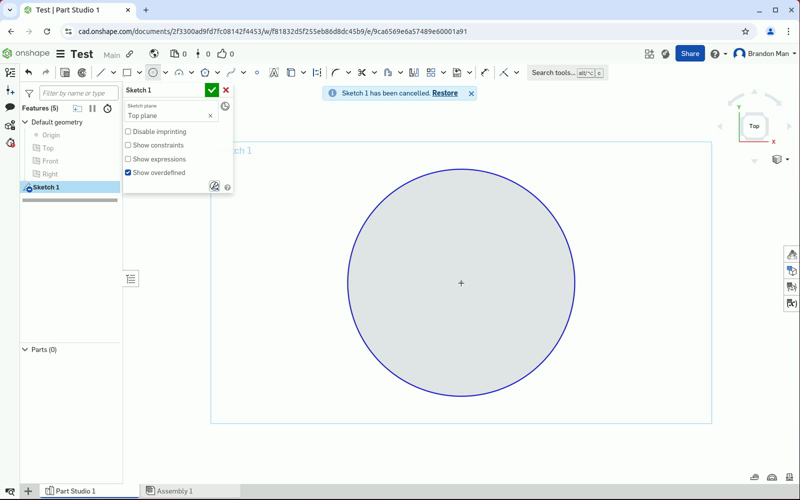
click(461, 282)
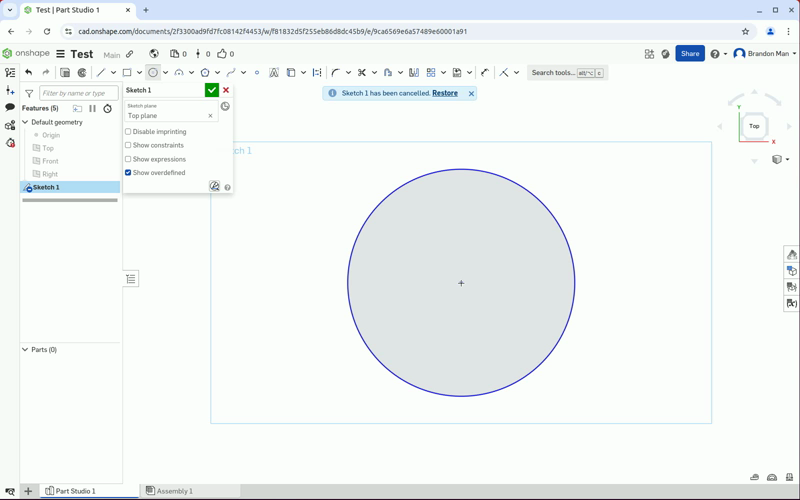
key_up(shift)
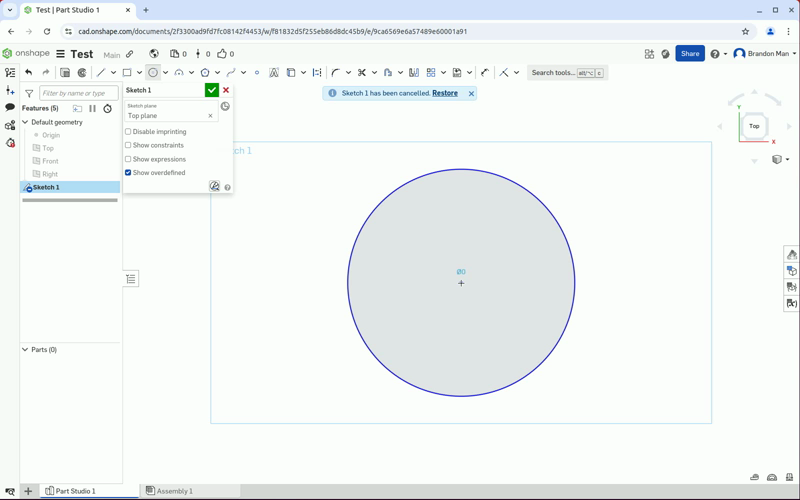
mouse_move(525, 282)
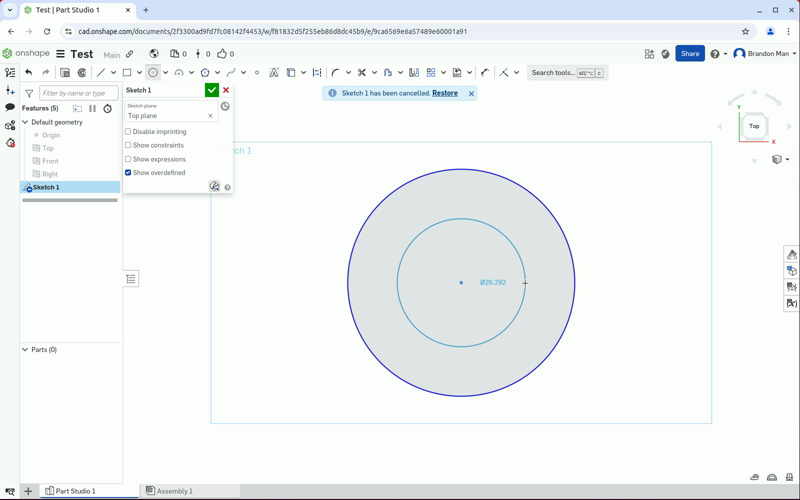
click(525, 282)
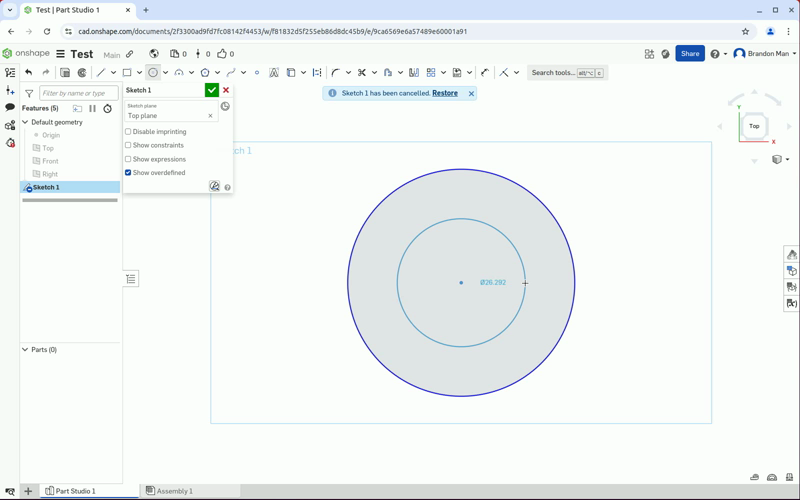
key(esc)
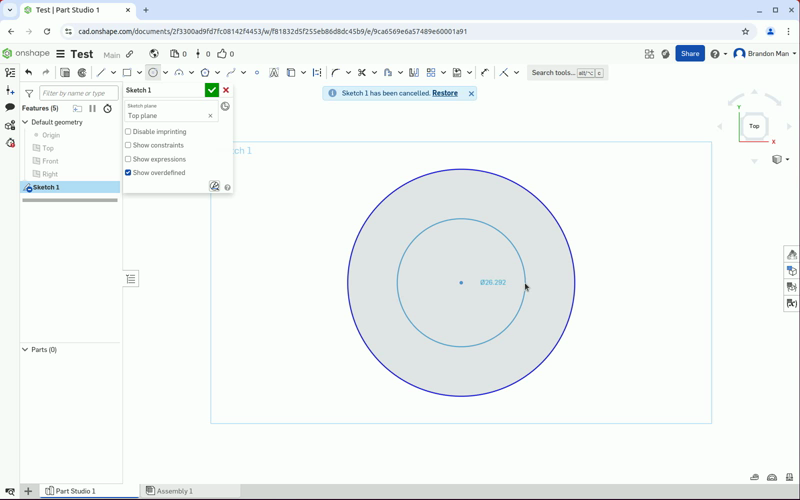
mouse_move(499, 206)
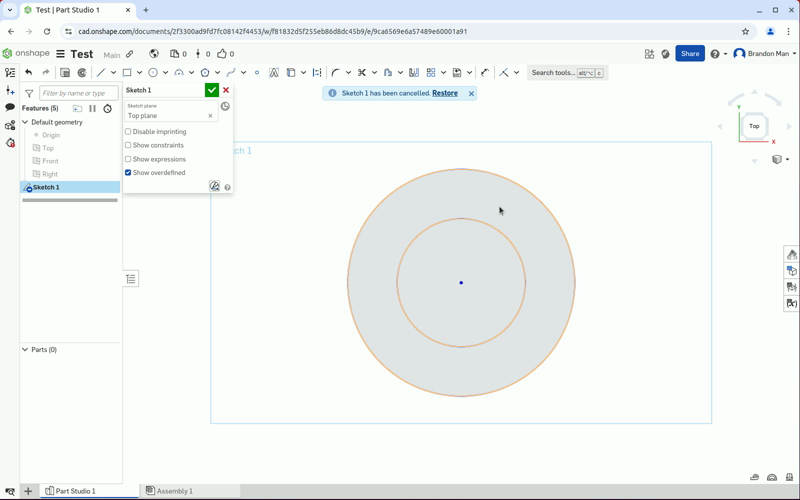
click(499, 206)
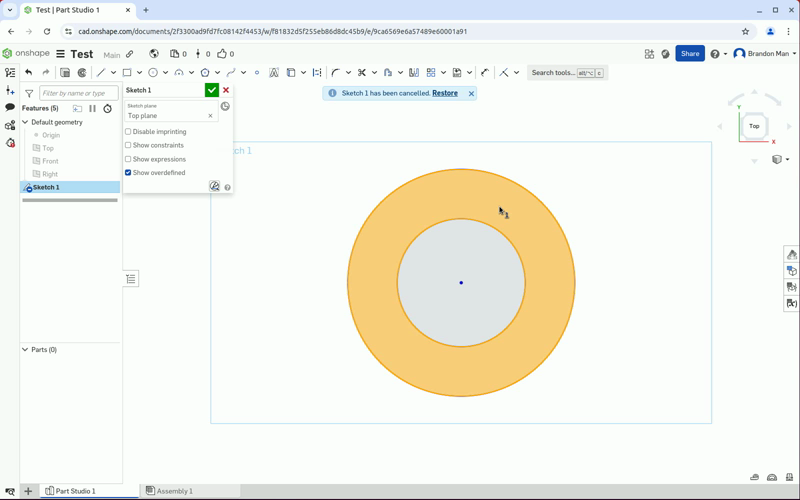
mouse_move(73, 352)
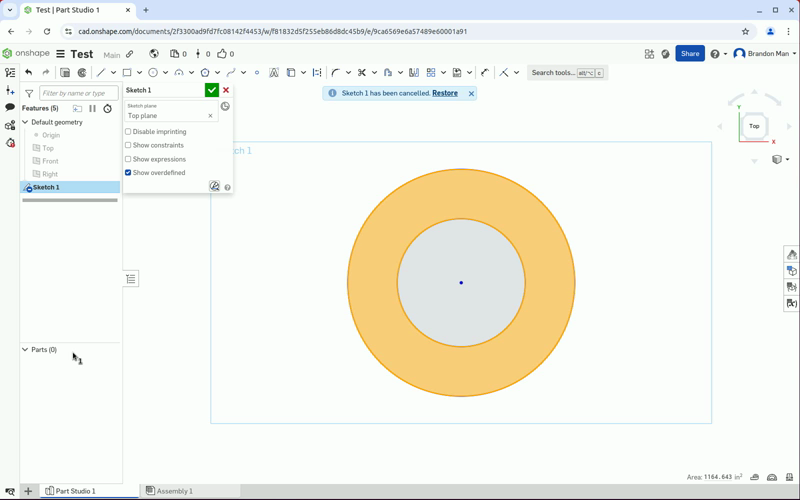
key(shift+y)
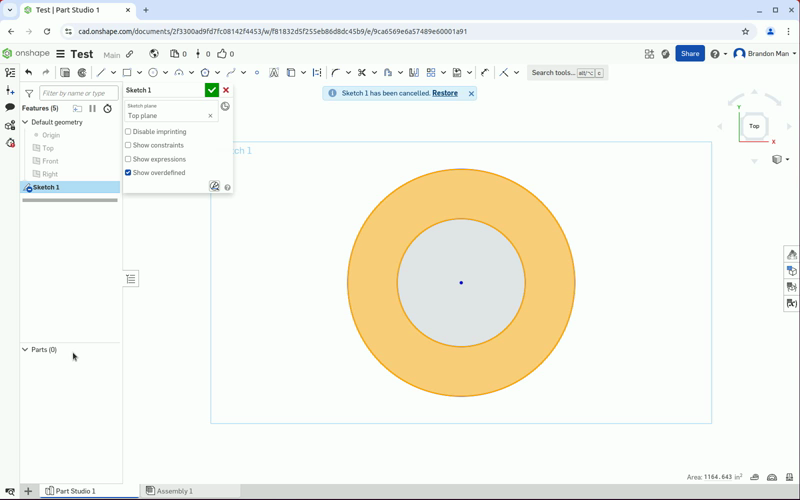
key(shift+e)
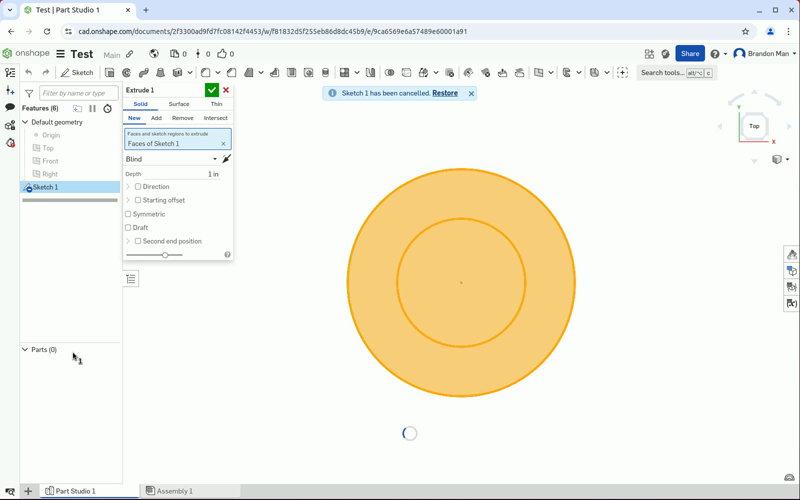
mouse_move(143, 106)
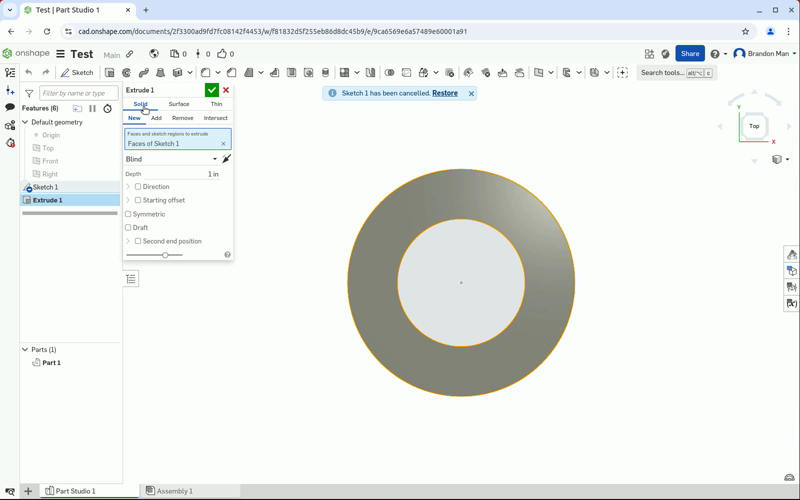
click(143, 106)
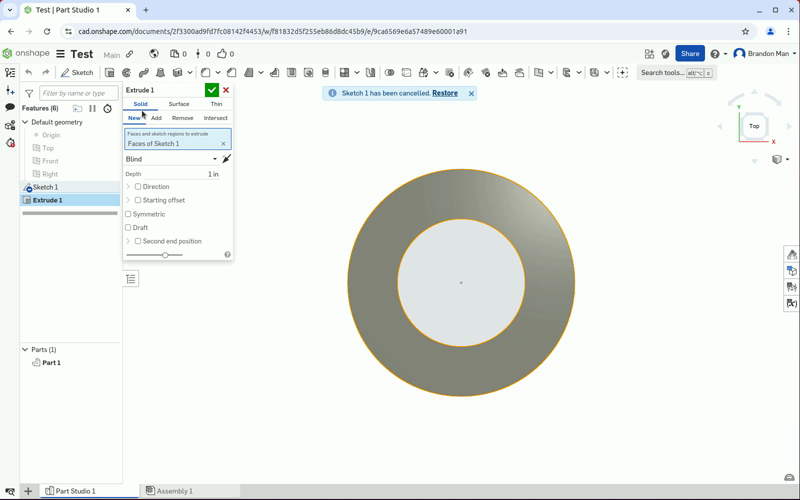
mouse_move(137, 120)
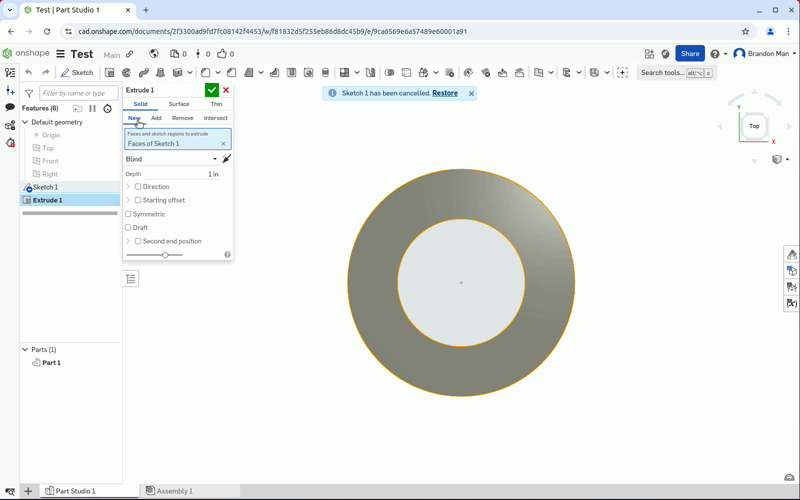
click(137, 120)
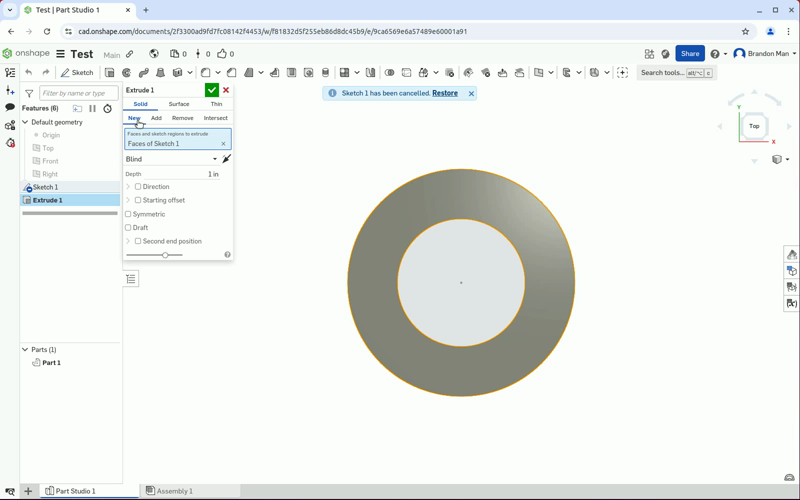
key(tab, 4)
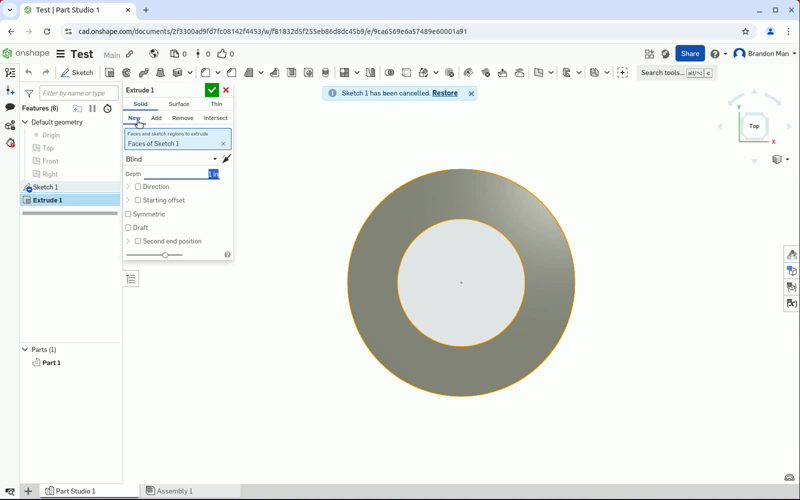
text(3.129)
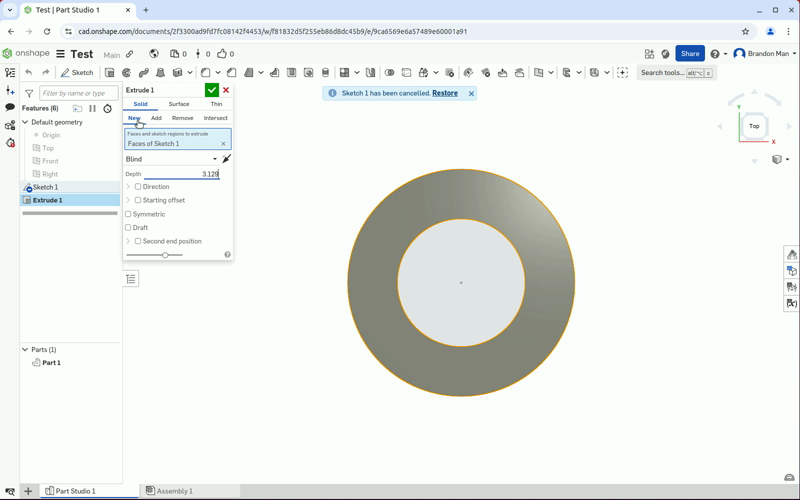
key(enter)
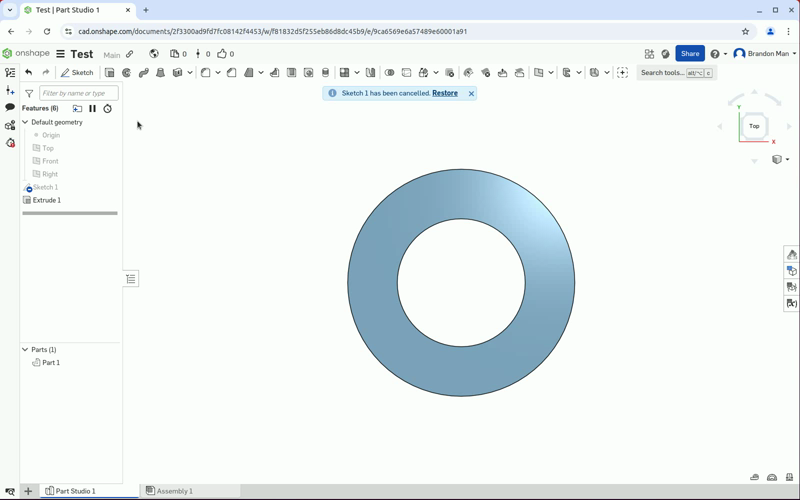
key(shift+h)
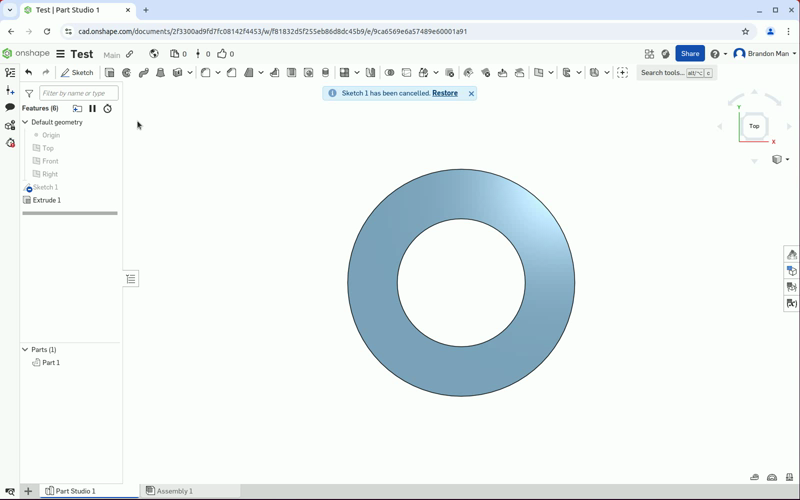
key(shift+h)
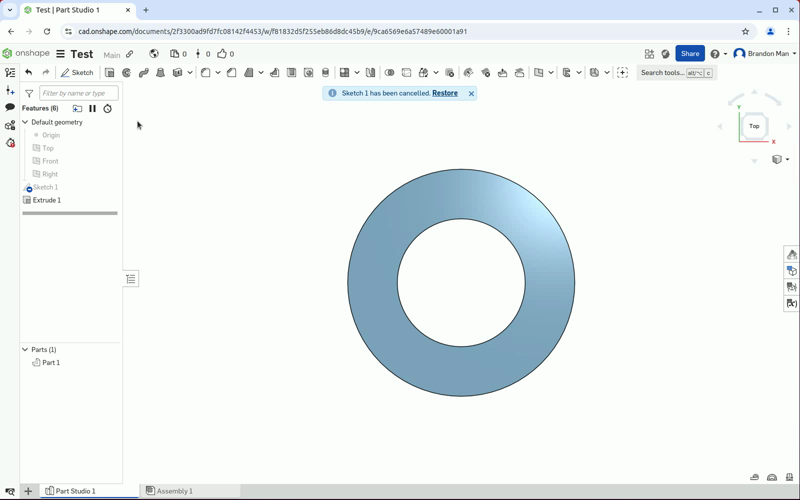
mouse_move(73, 189)
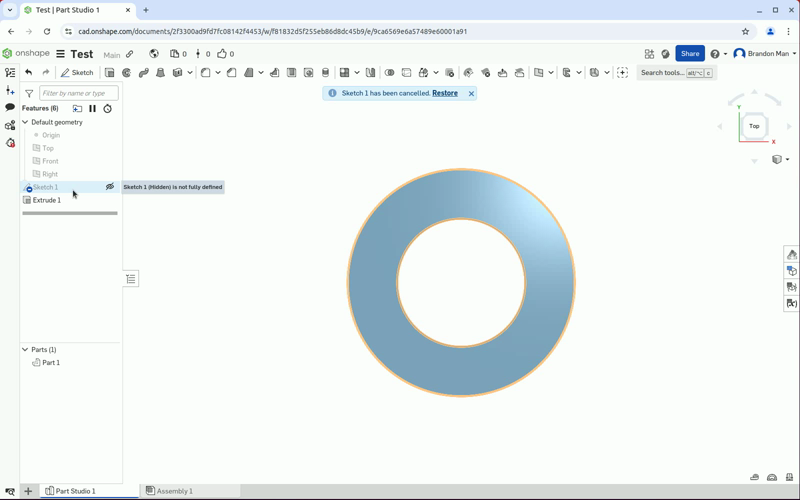
click(73, 189)
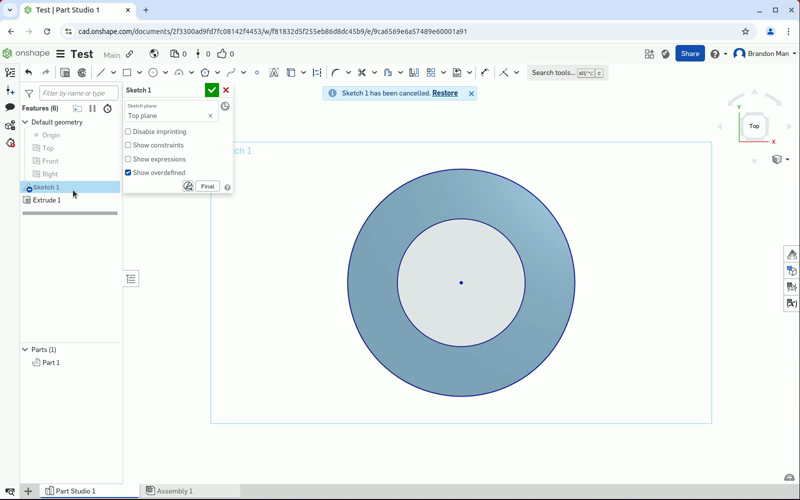
mouse_move(229, 92)
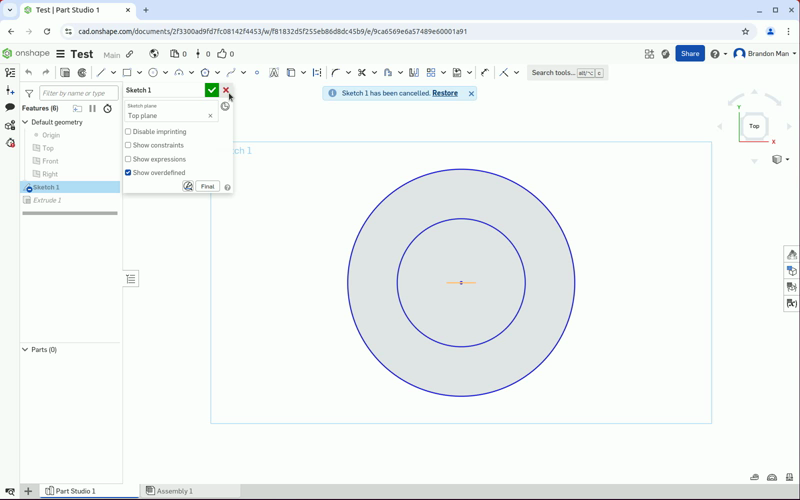
click(229, 92)
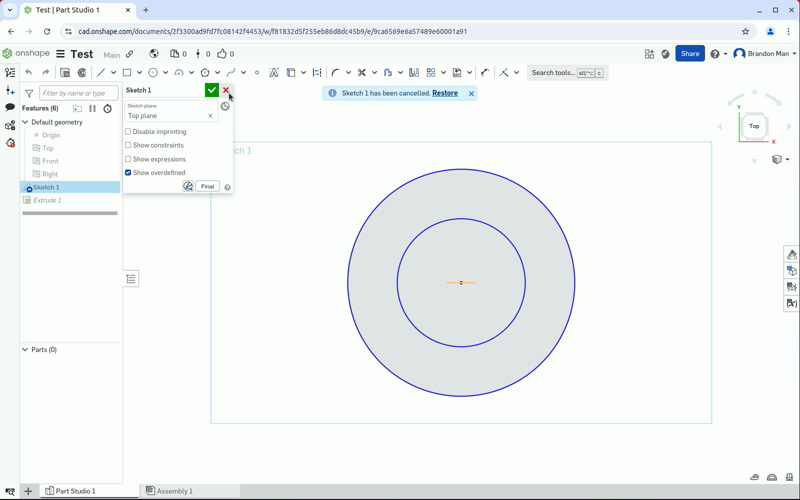
key(shift+s)
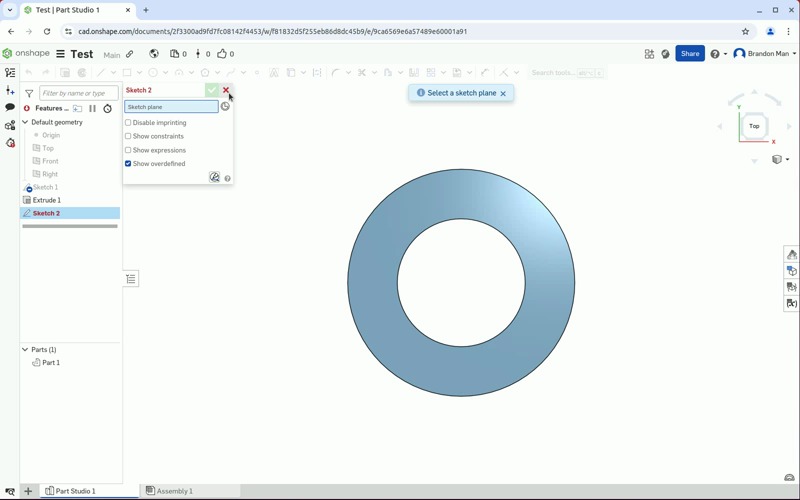
mouse_move(73, 150)
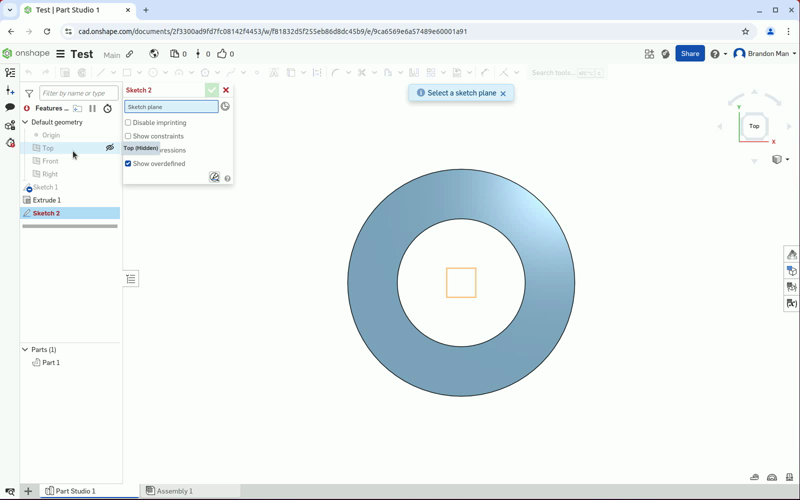
click(73, 150)
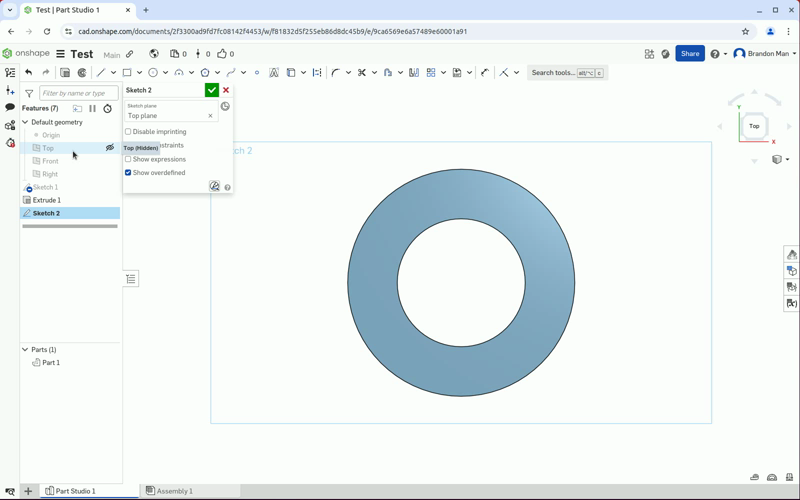
mouse_move(73, 352)
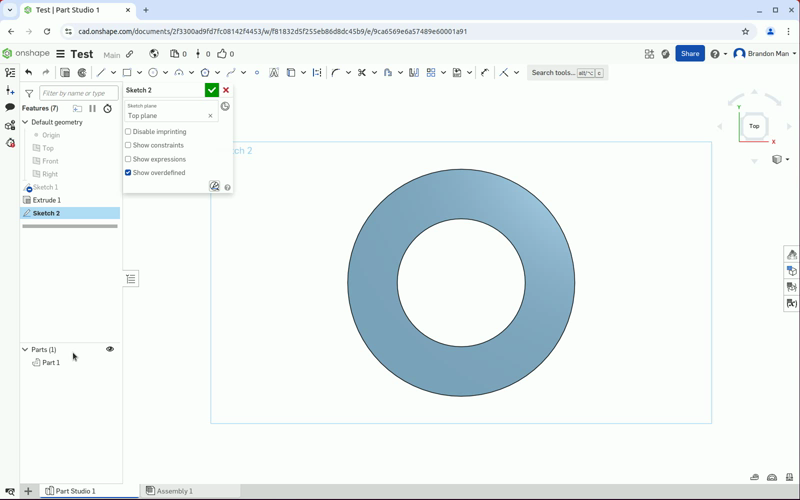
key(y)
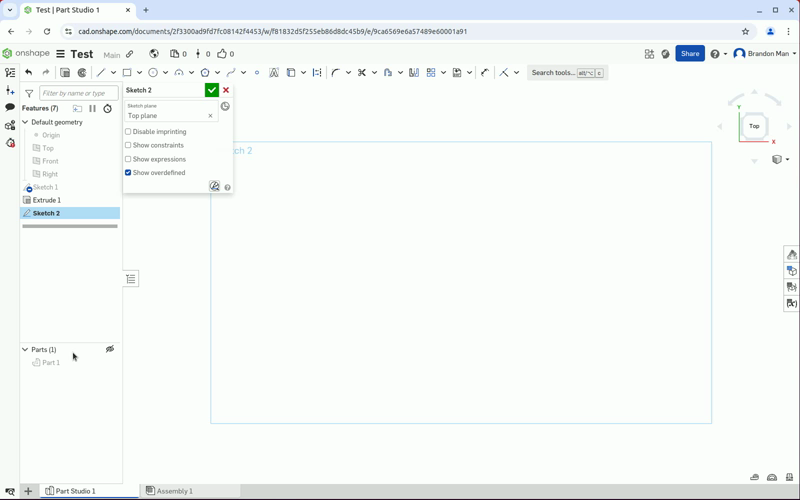
key(c)
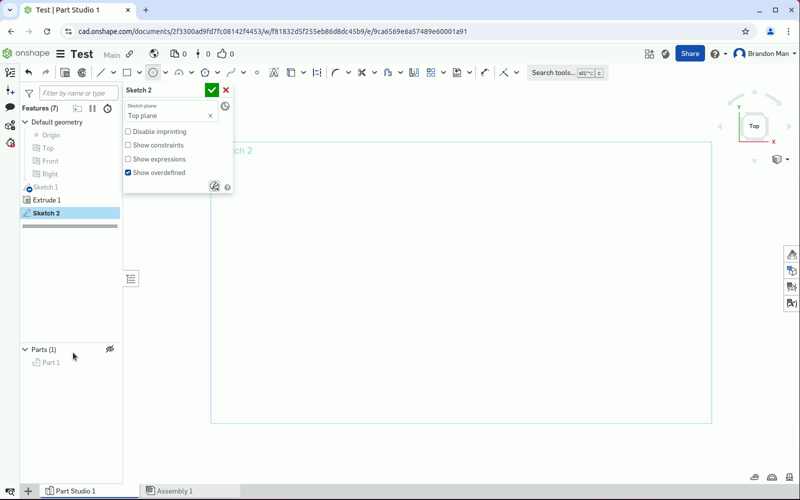
key_down(shift)
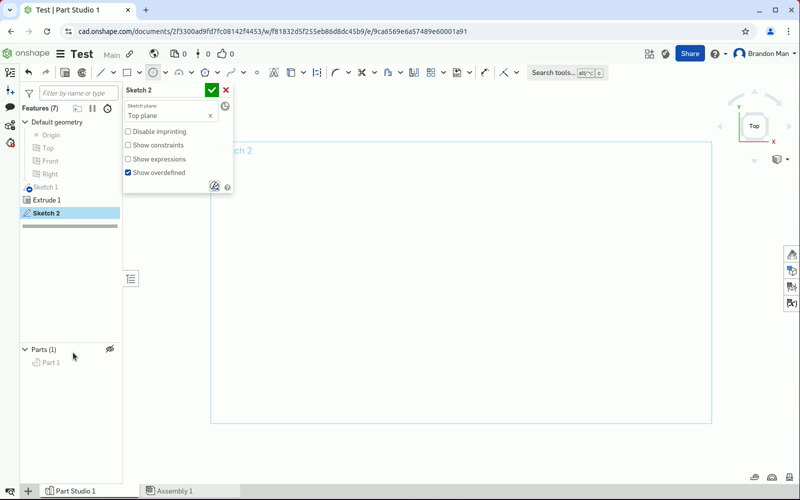
mouse_move(461, 282)
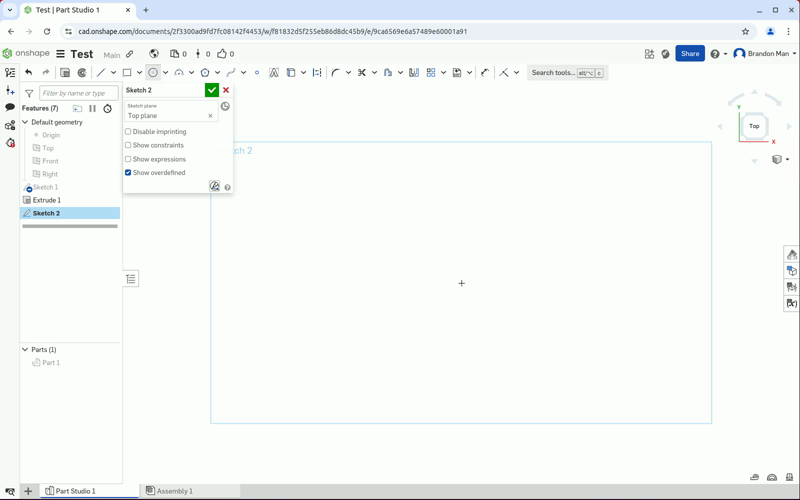
click(461, 282)
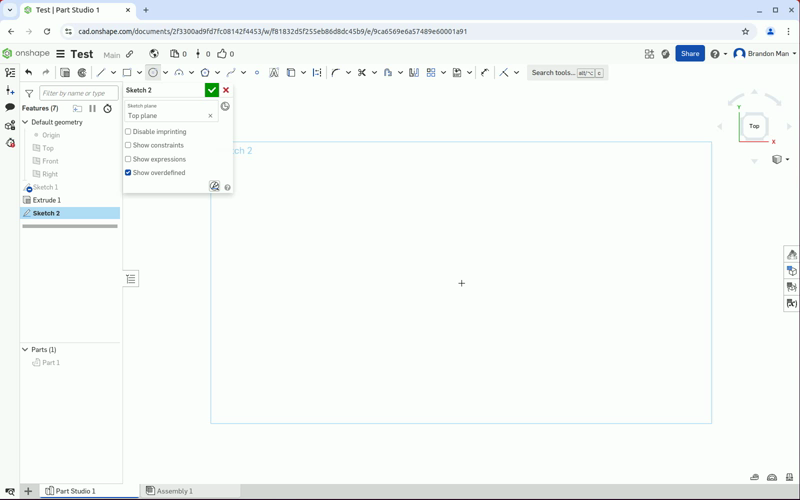
key_up(shift)
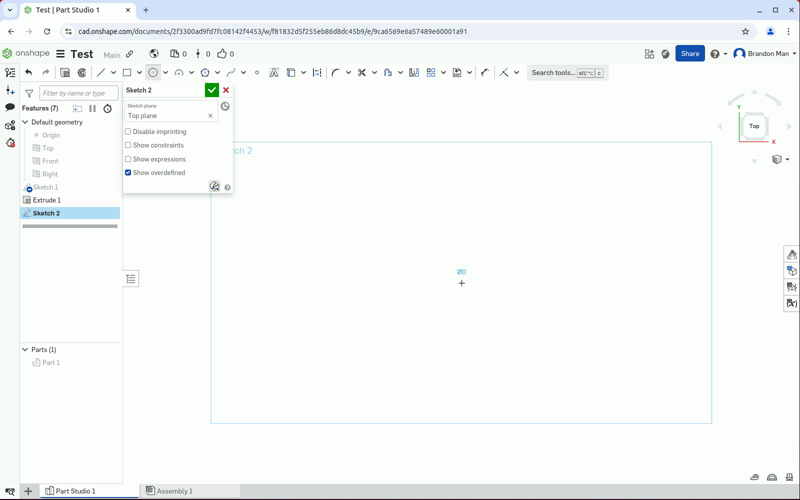
mouse_move(526, 282)
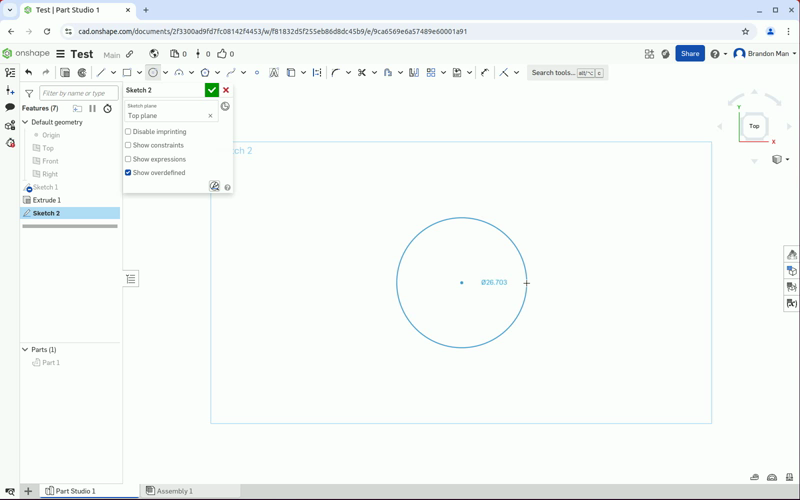
click(526, 282)
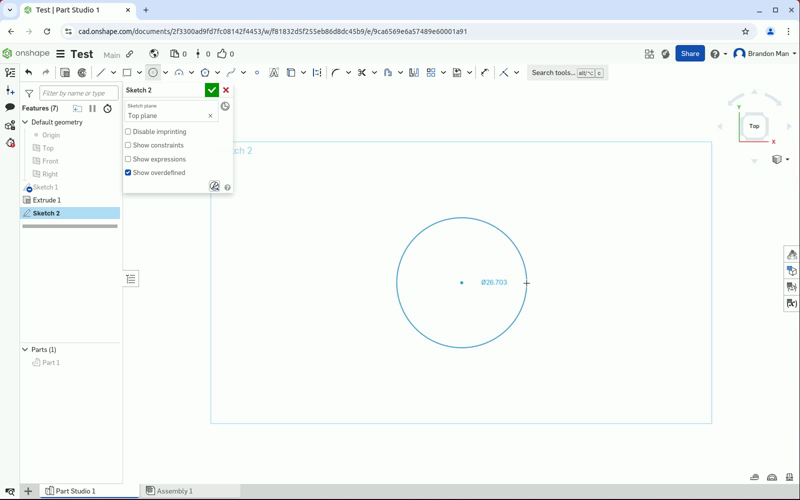
key(esc)
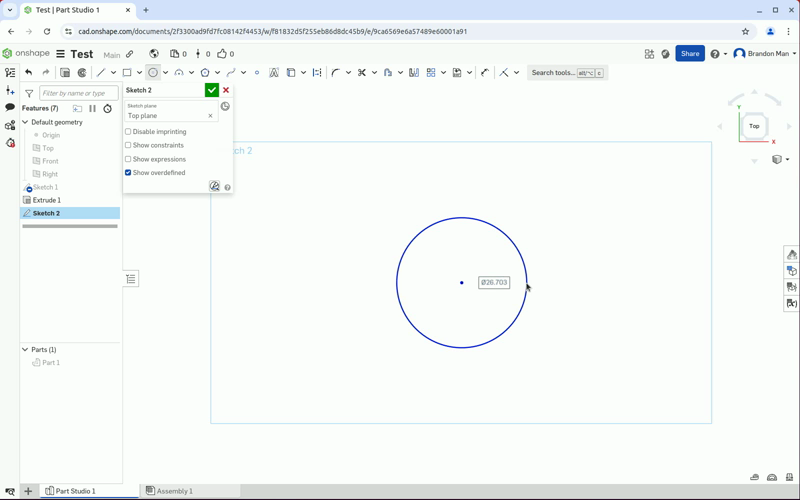
key(c)
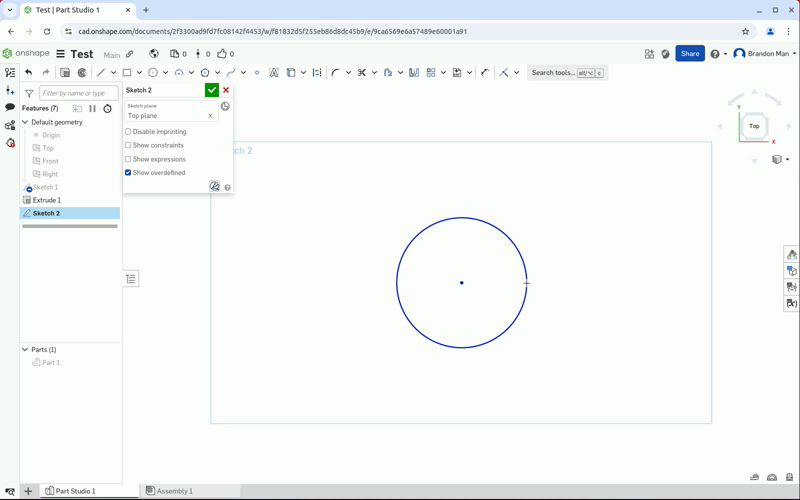
key_down(shift)
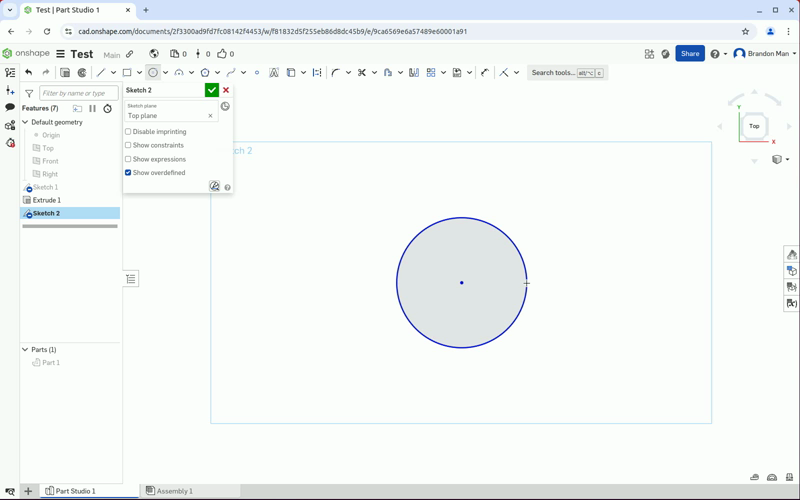
mouse_move(461, 282)
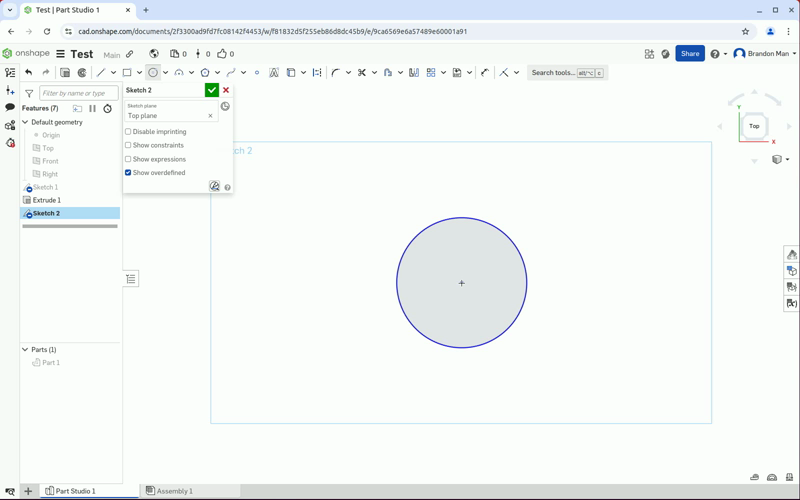
click(461, 282)
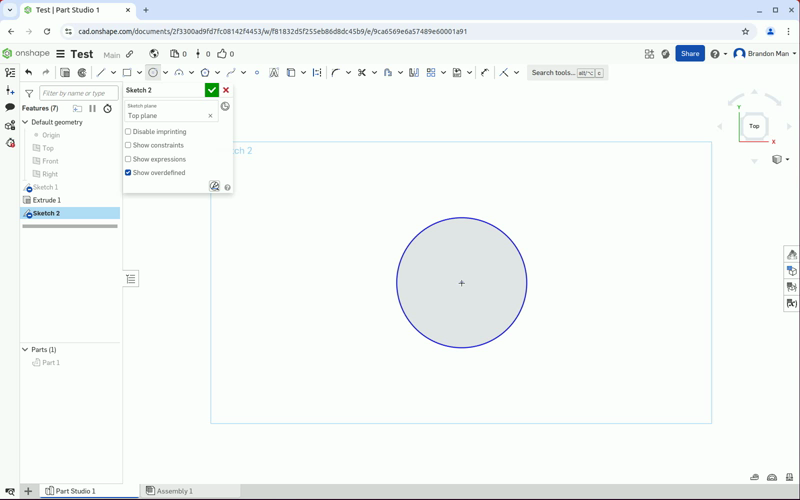
key_up(shift)
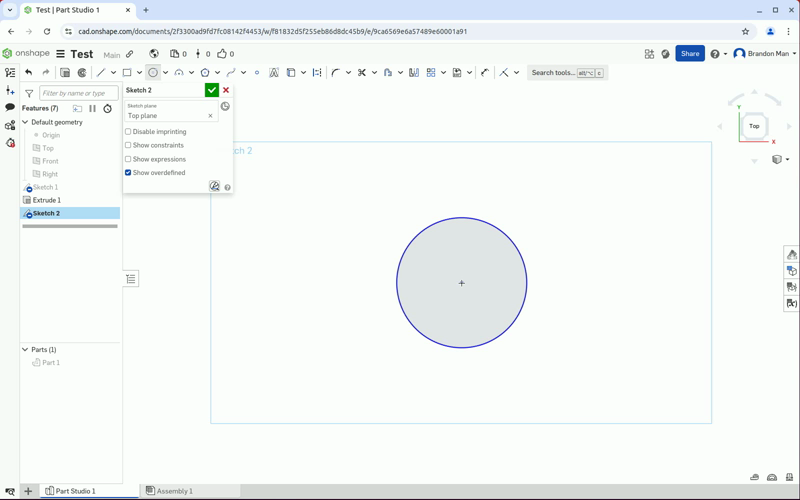
mouse_move(499, 282)
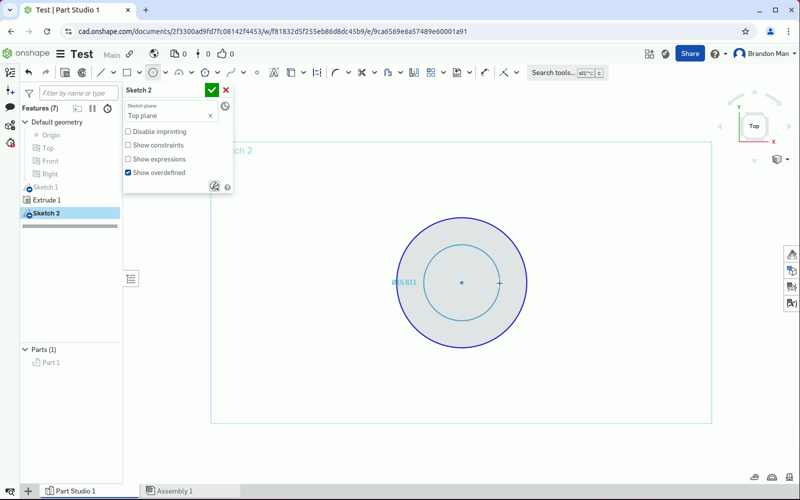
click(499, 282)
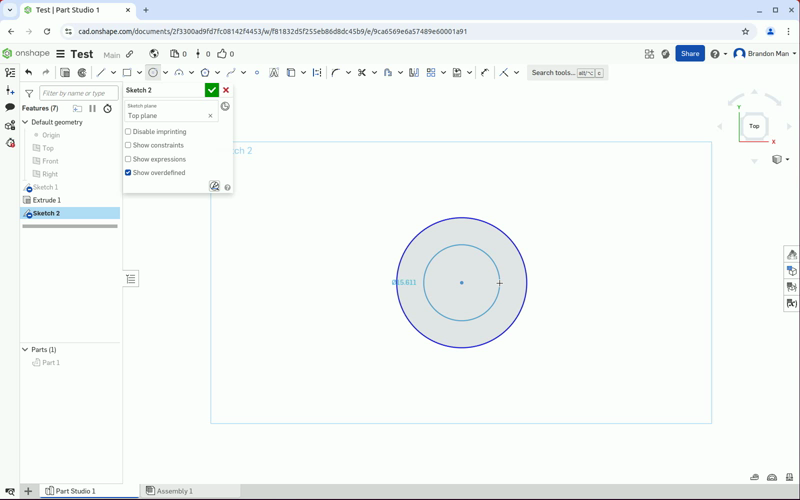
key(esc)
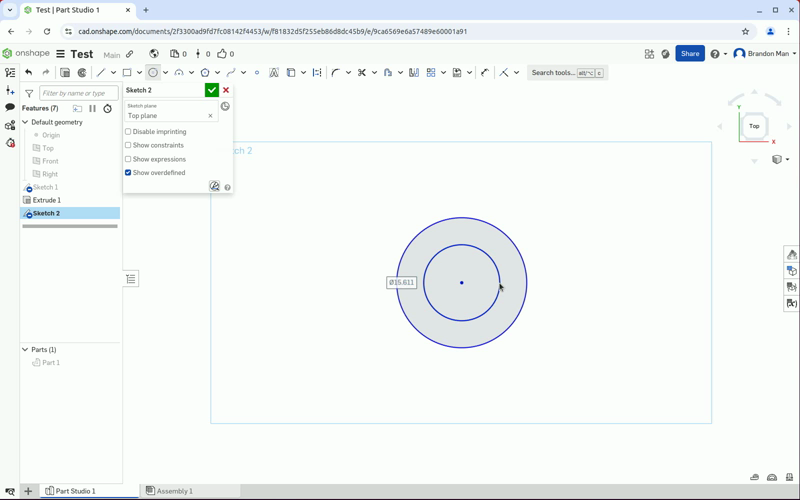
mouse_move(482, 331)
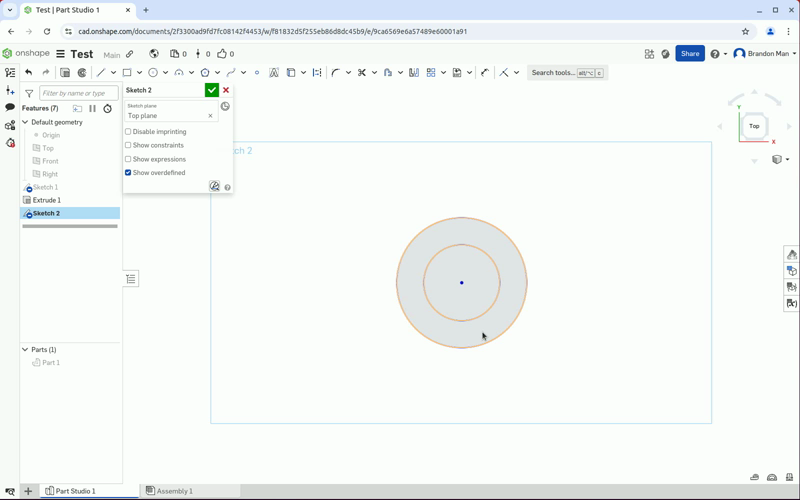
click(482, 331)
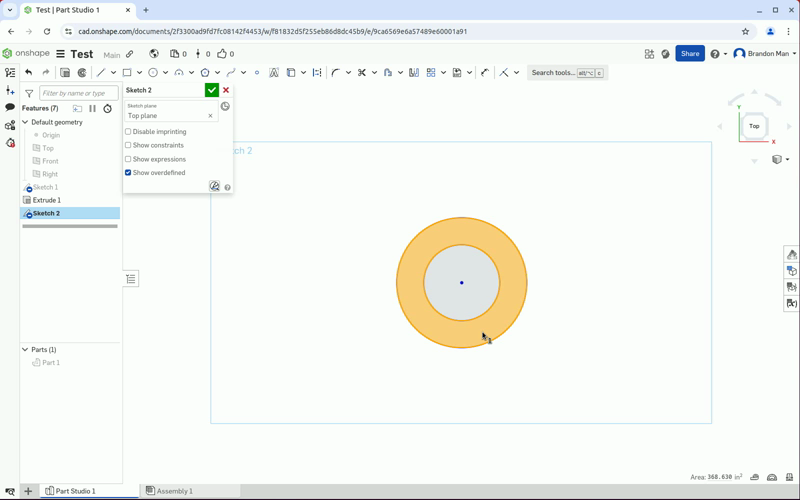
mouse_move(73, 352)
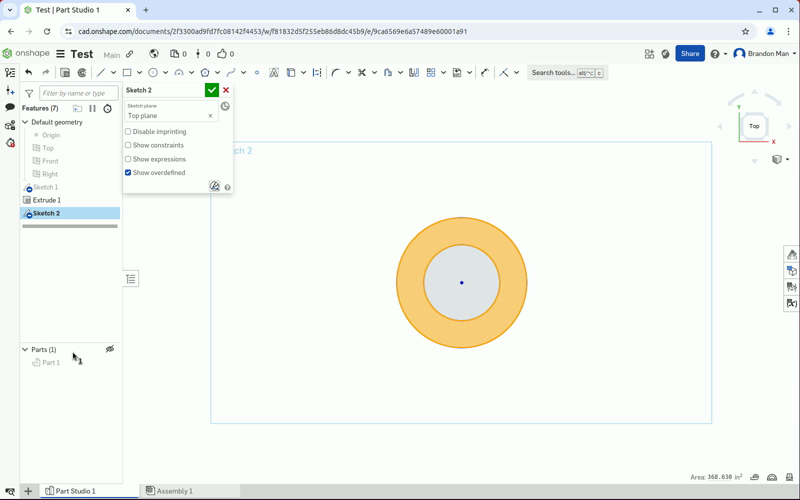
key(shift+y)
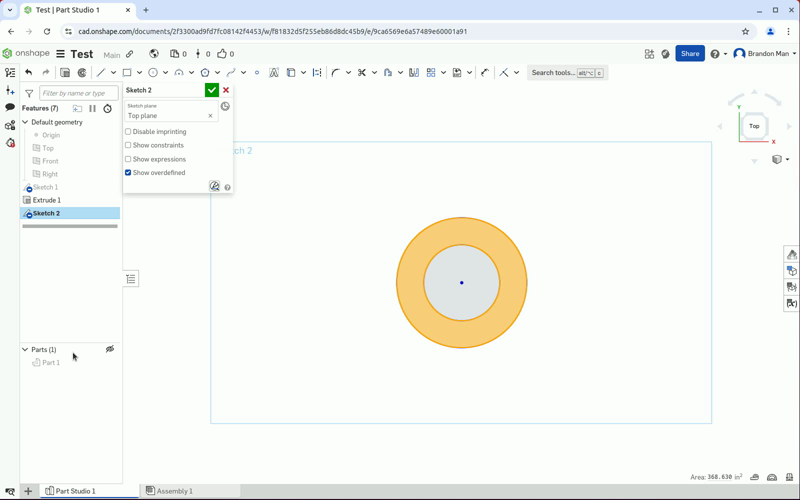
key(shift+e)
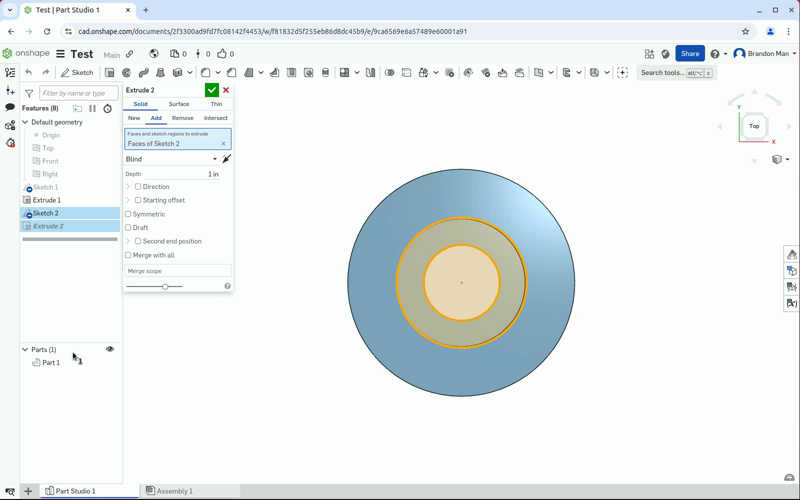
mouse_move(143, 106)
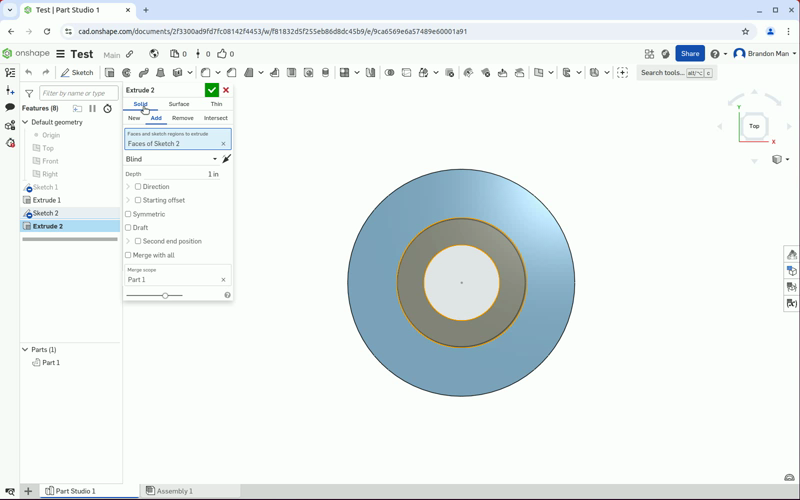
click(143, 106)
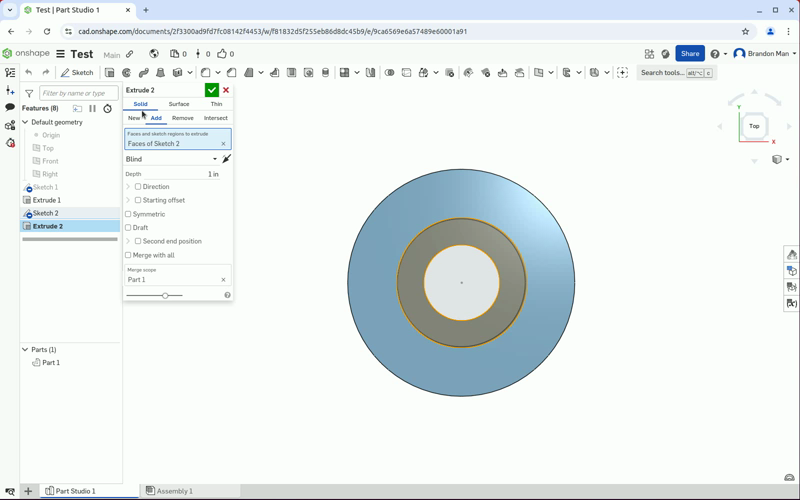
mouse_move(137, 120)
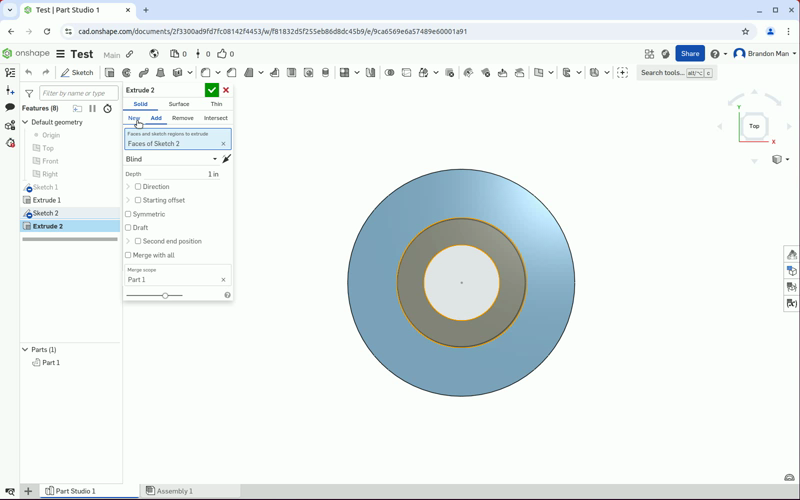
click(137, 120)
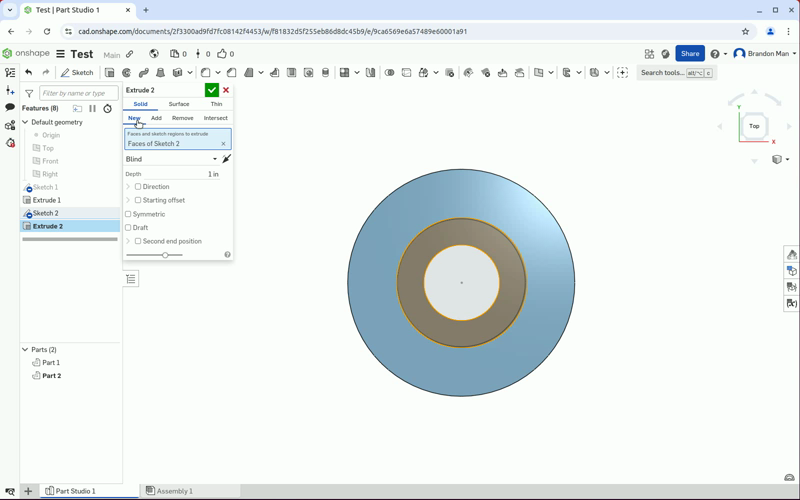
key(tab, 4)
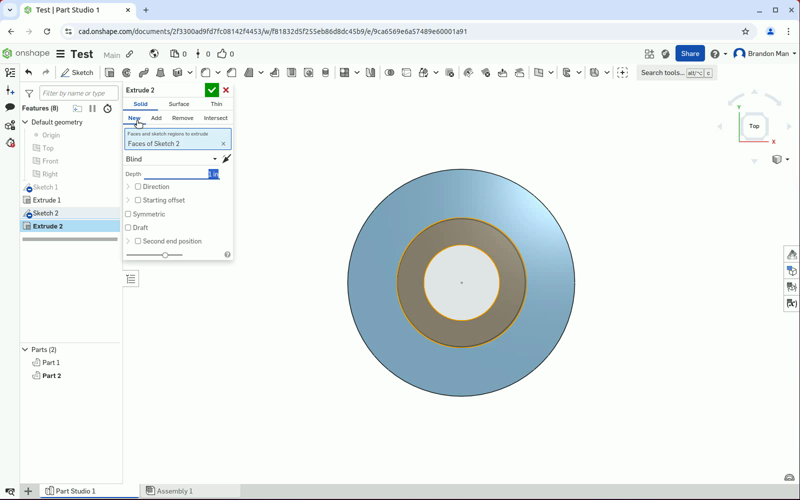
text(12.276)
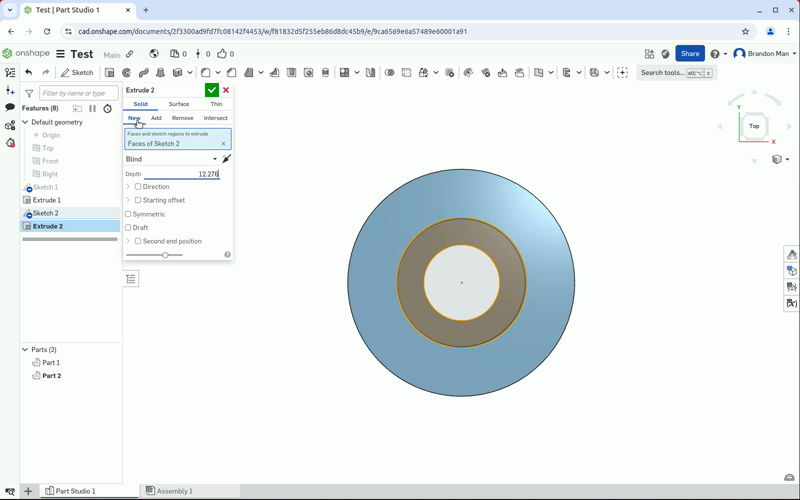
key(enter)
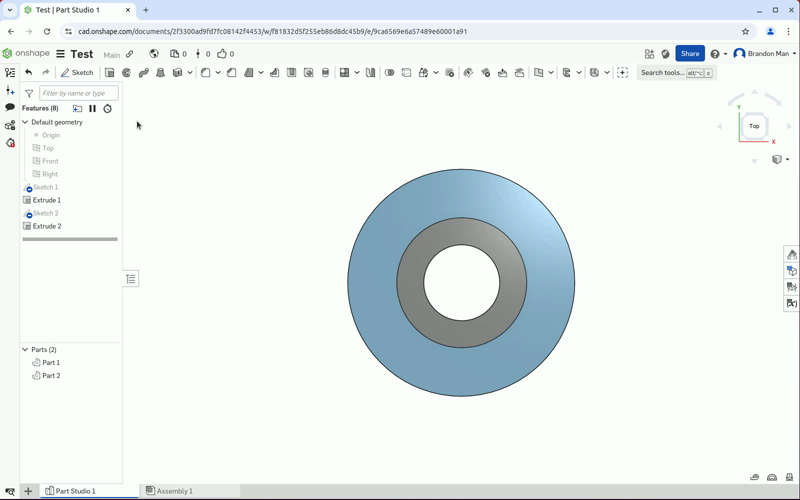
key(shift+h)
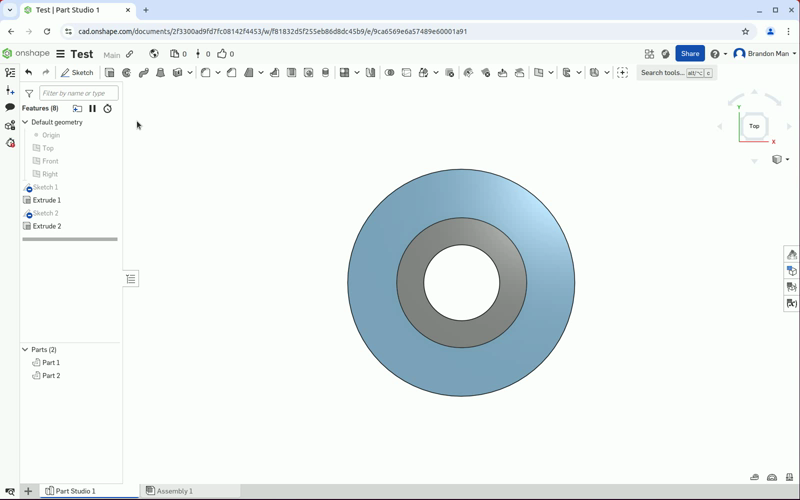
key(shift+h)
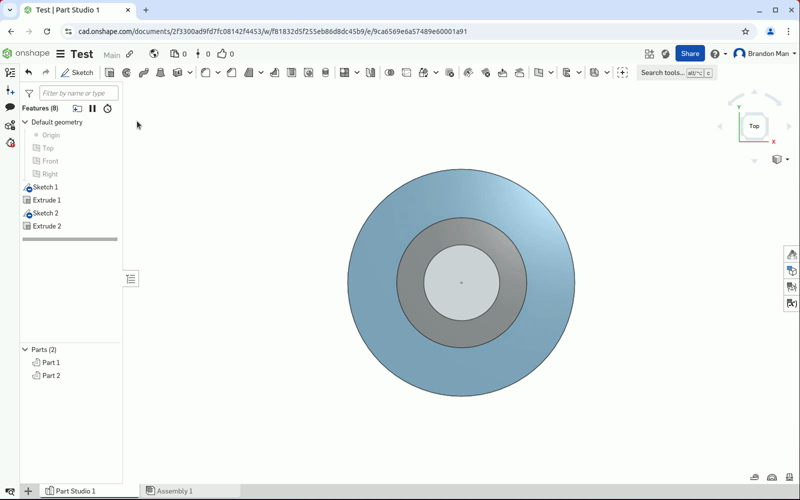
key(shift+7)
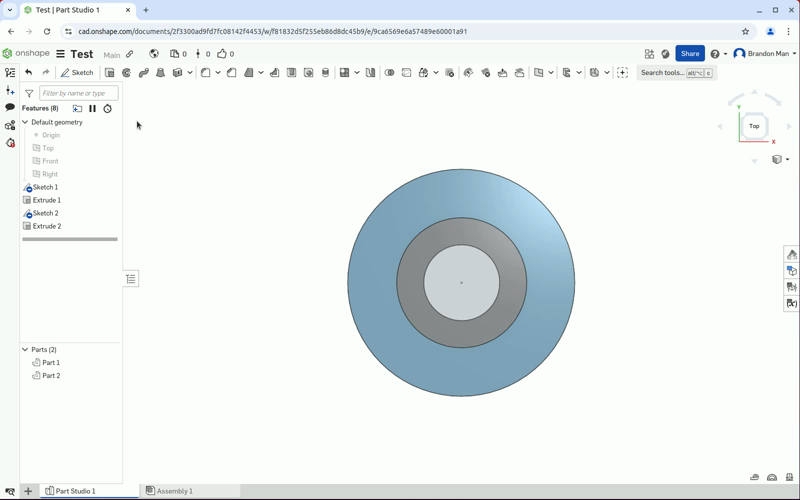
key(up, 3)
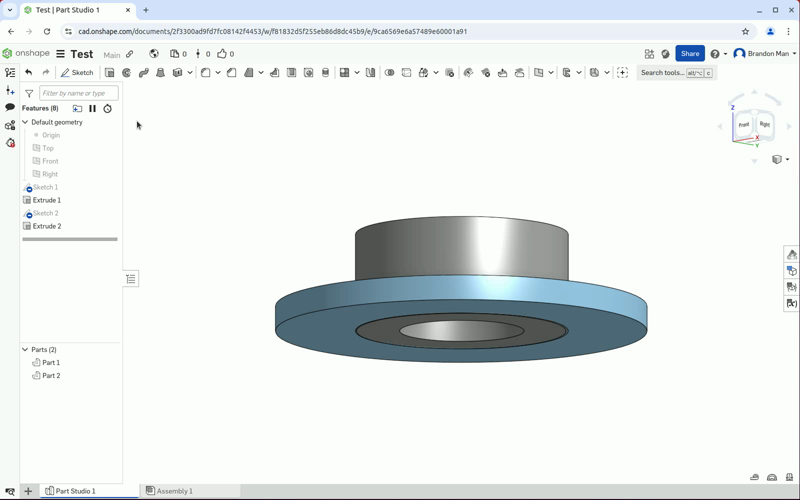
key(left, 3)
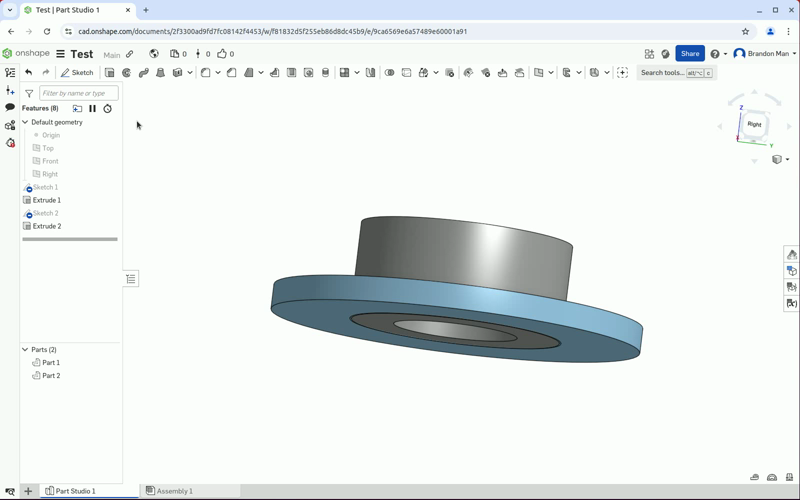
key(right, 3)
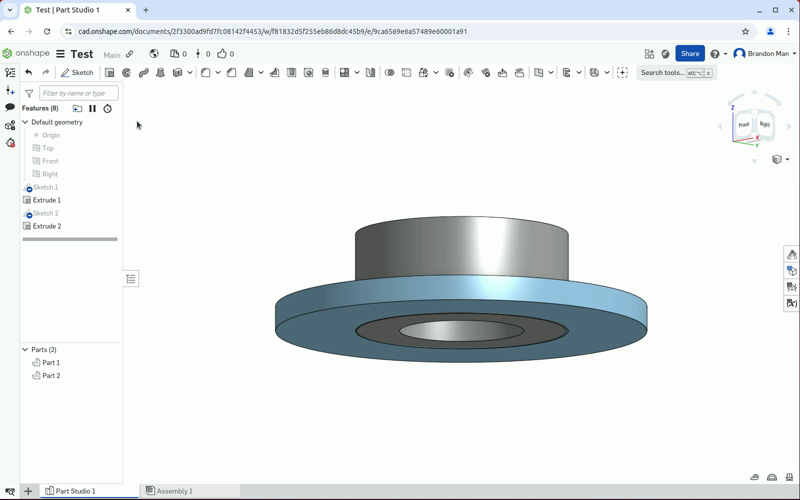
key(down, 3)
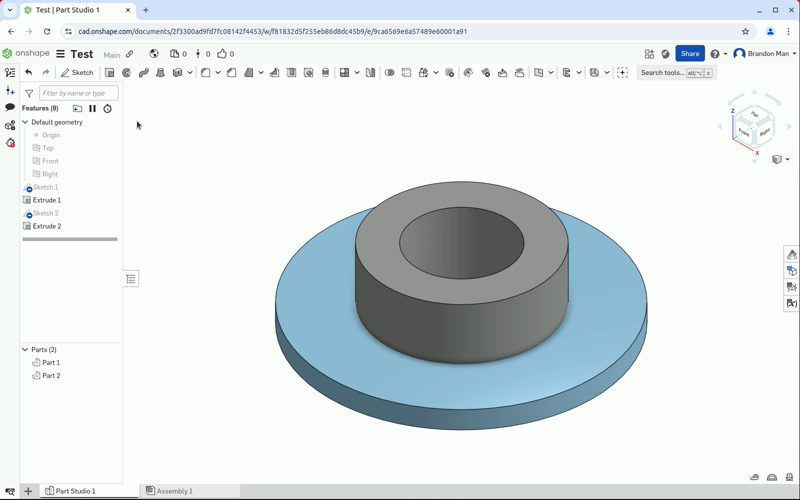
mouse_move(73, 189)
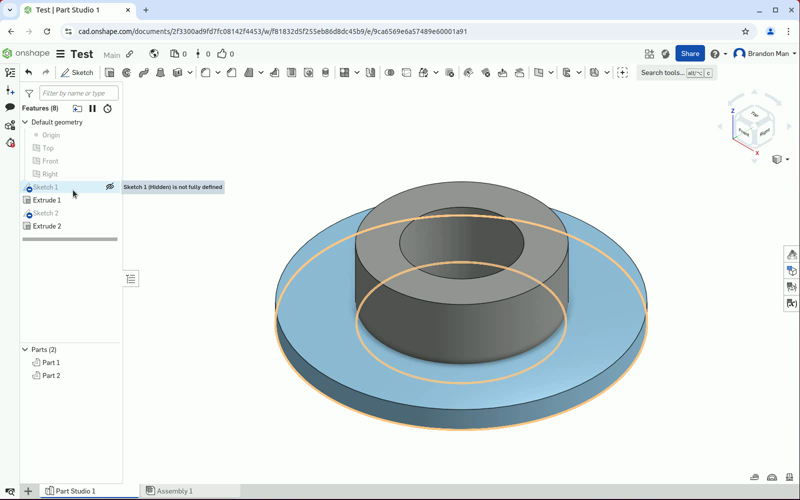
click(73, 189)